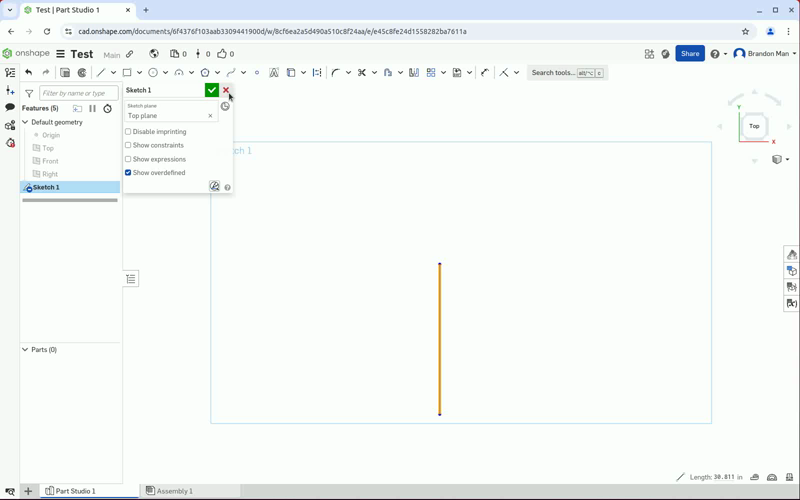
key(shift+h)
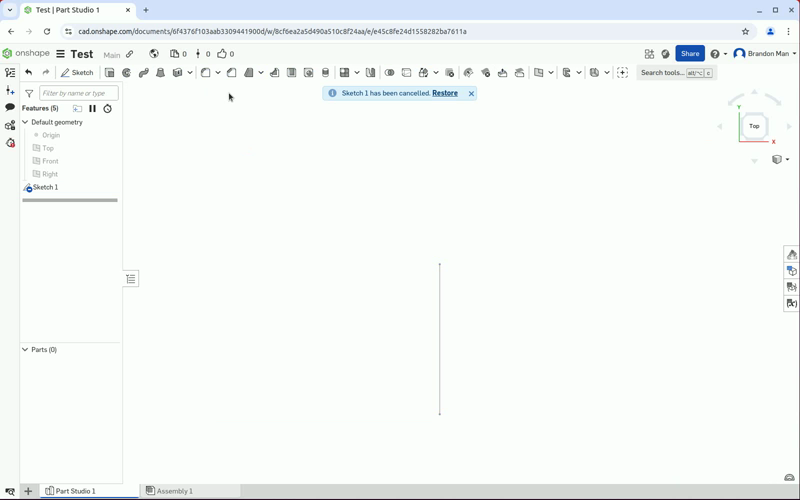
key(shift+s)
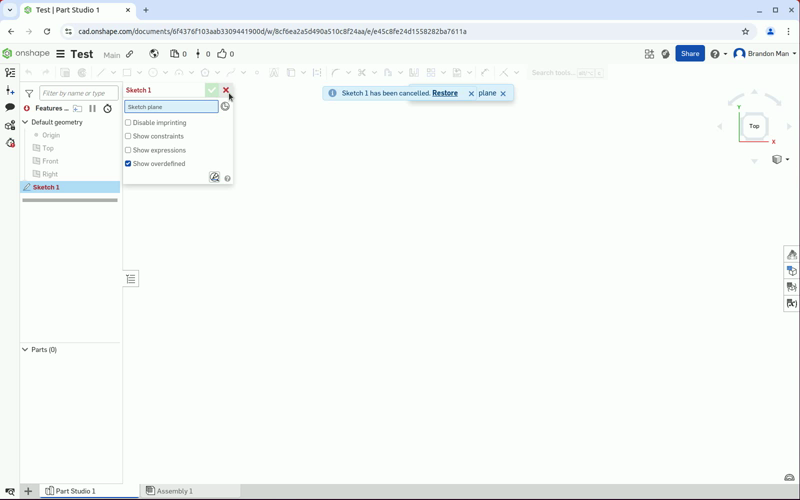
mouse_move(73, 150)
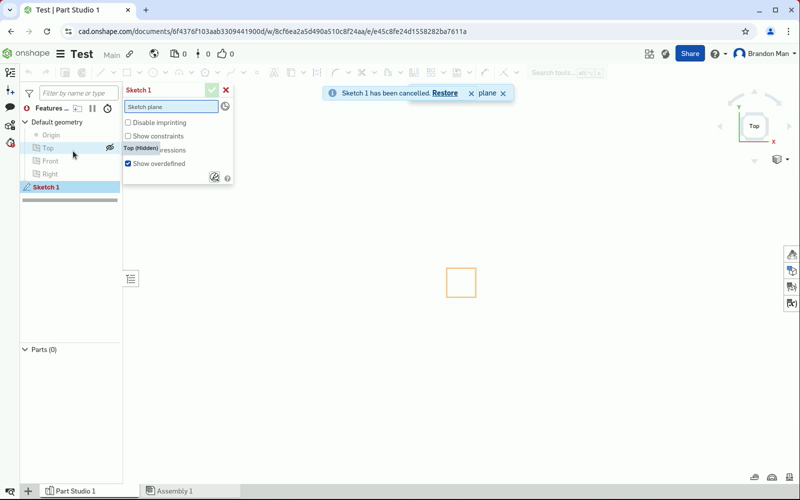
click(73, 150)
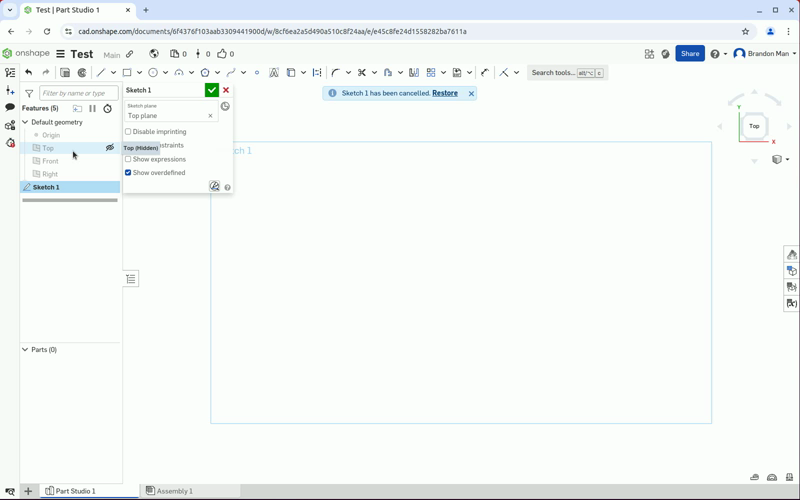
mouse_move(73, 352)
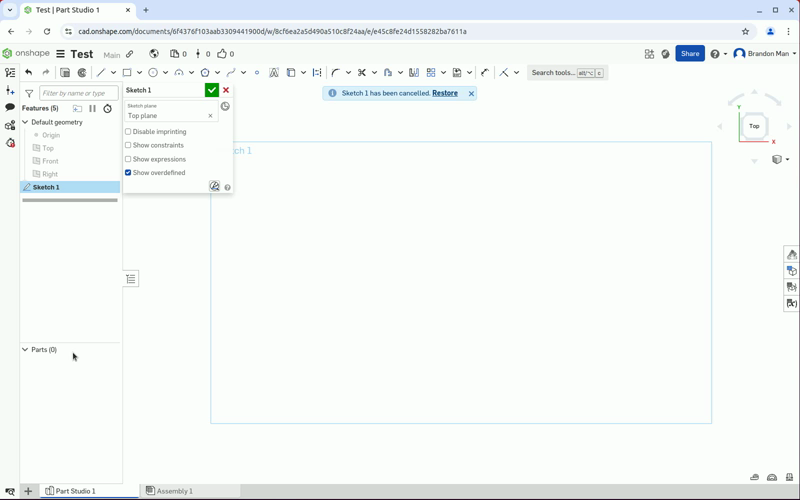
key(y)
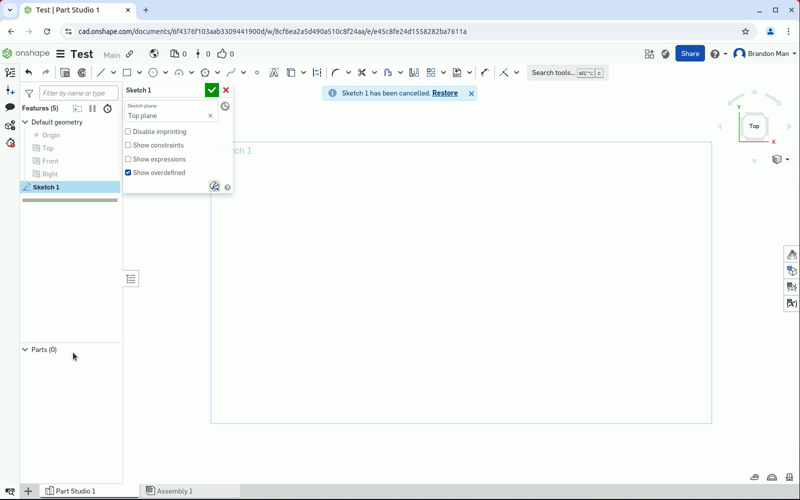
key(c)
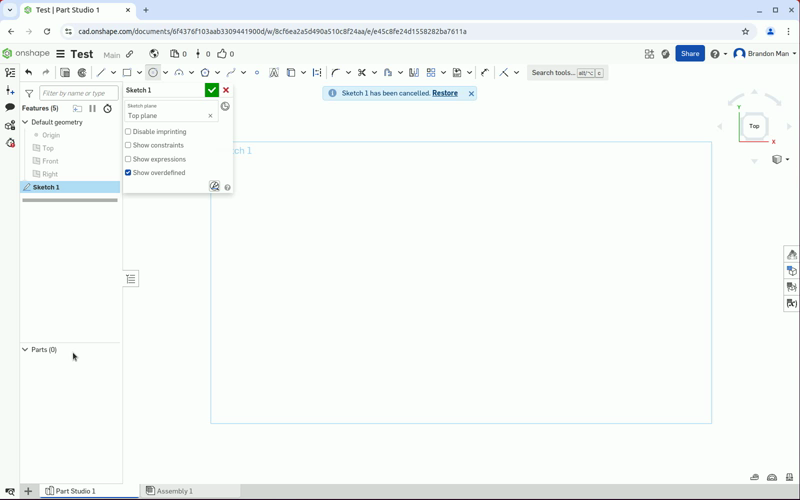
key_down(shift)
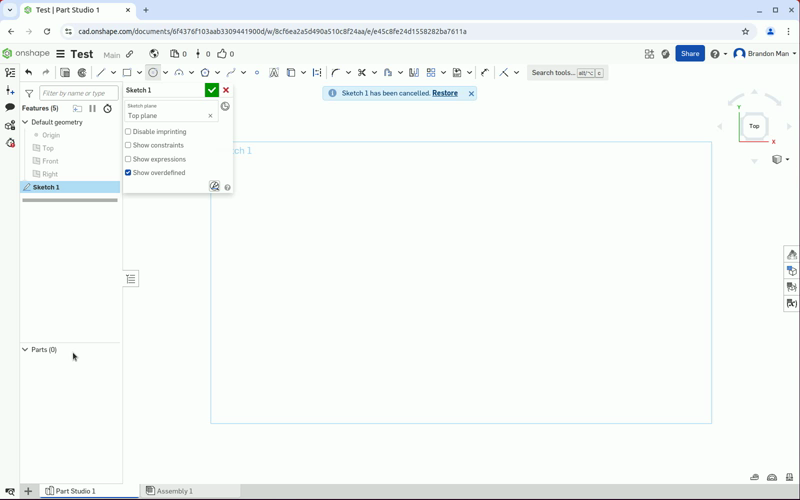
mouse_move(460, 282)
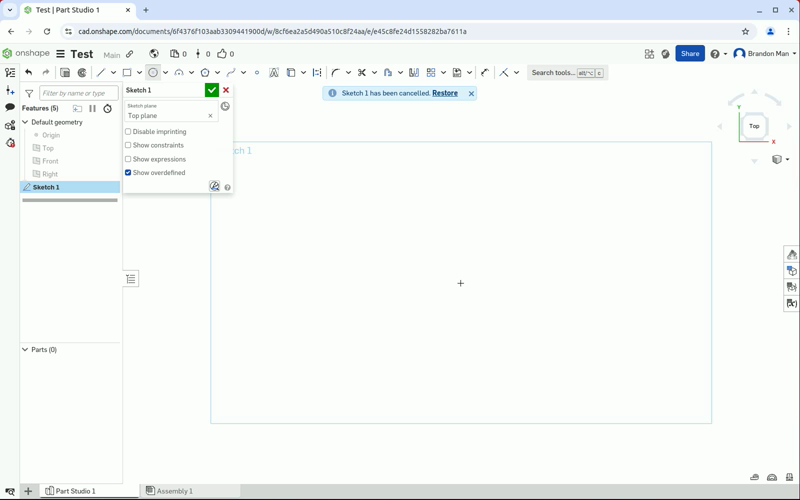
click(460, 282)
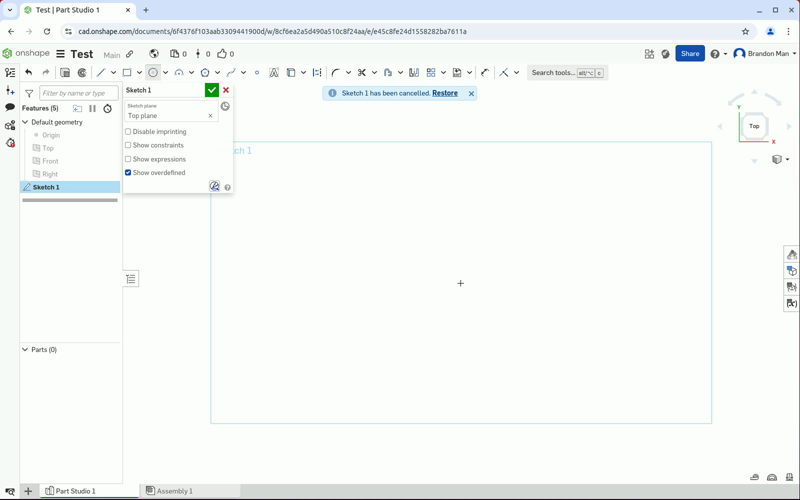
key_up(shift)
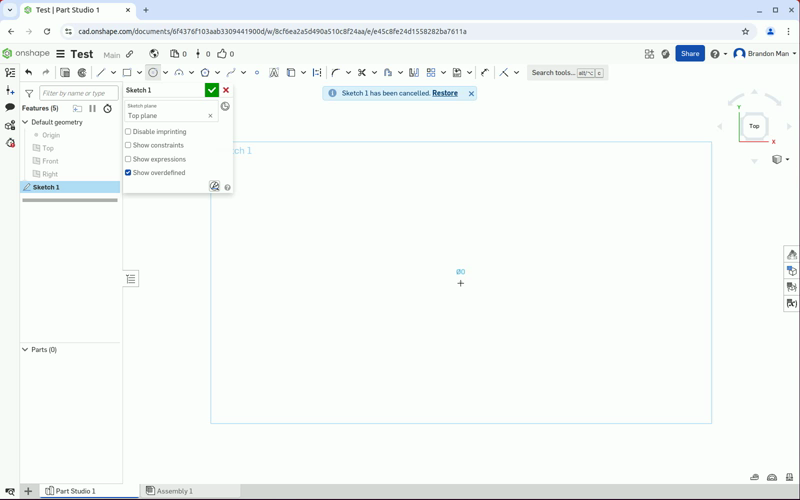
mouse_move(518, 282)
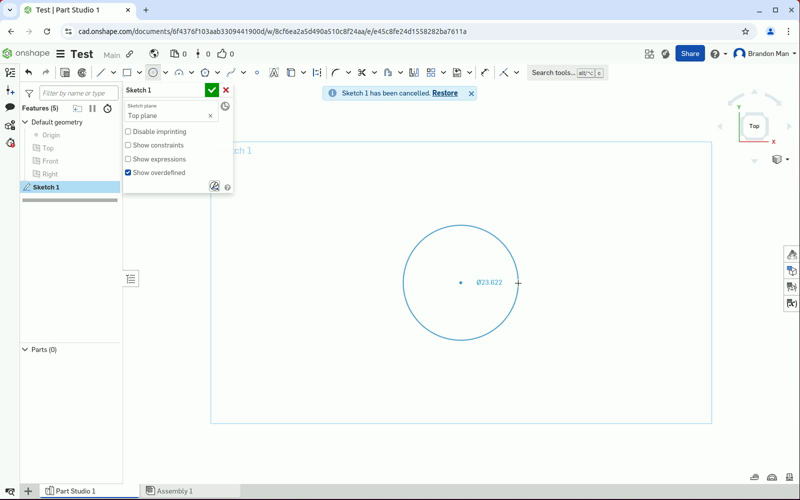
click(518, 282)
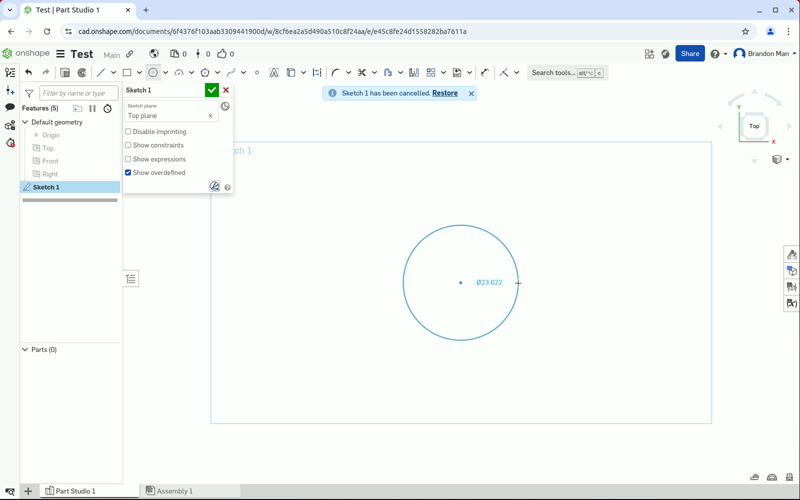
key(esc)
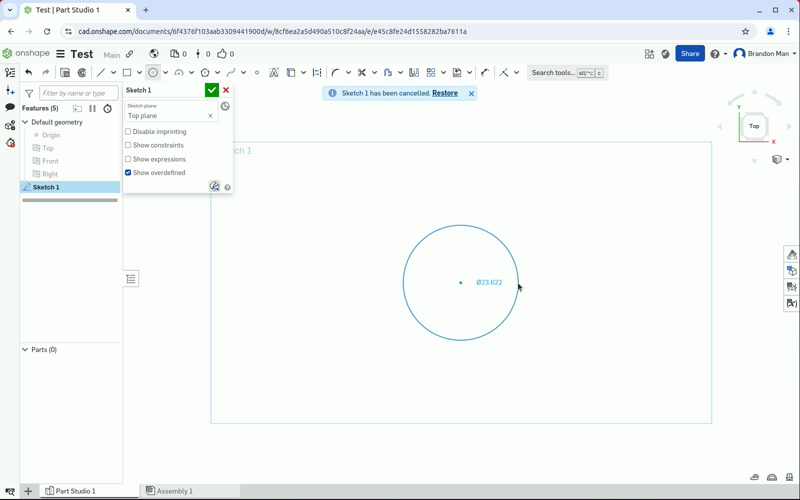
mouse_move(502, 295)
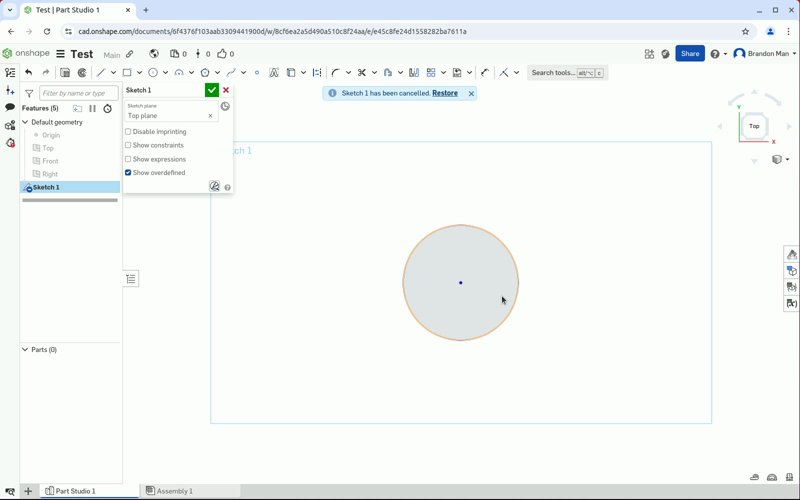
click(502, 295)
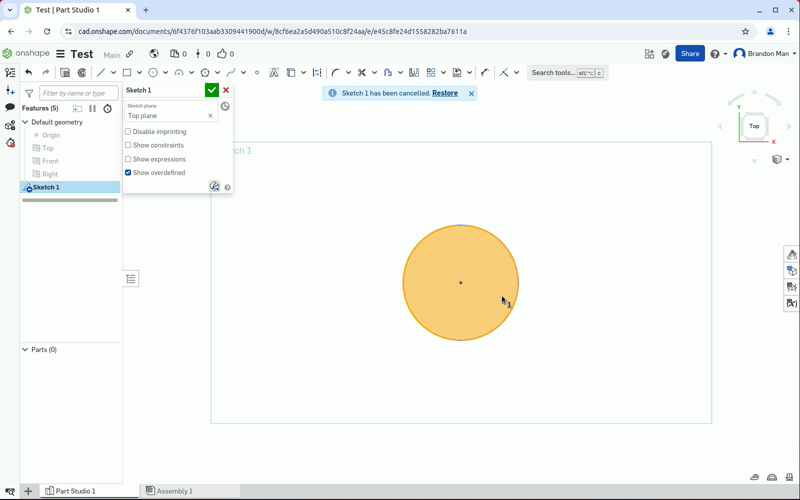
mouse_move(73, 352)
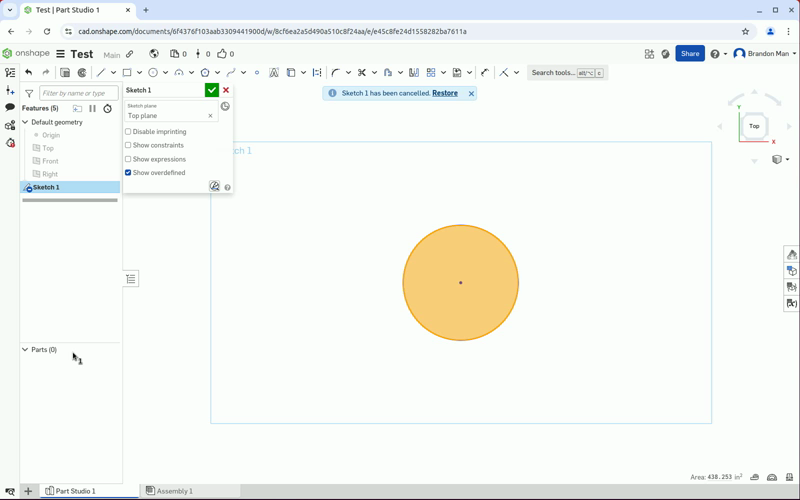
key(shift+y)
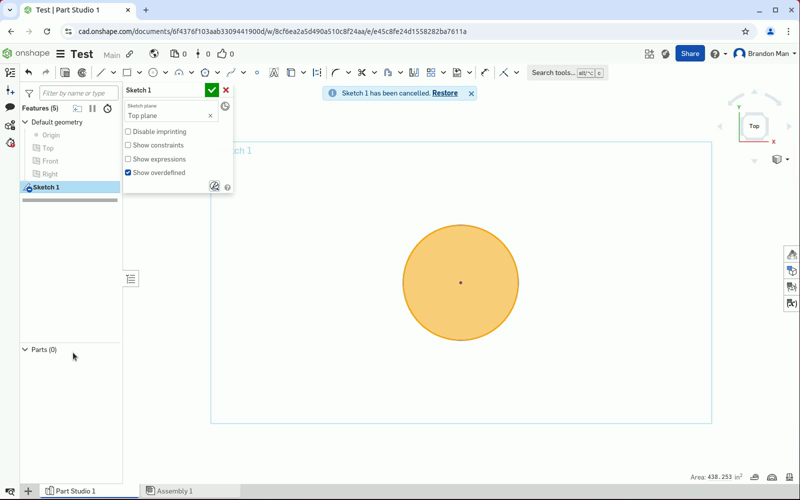
key(shift+e)
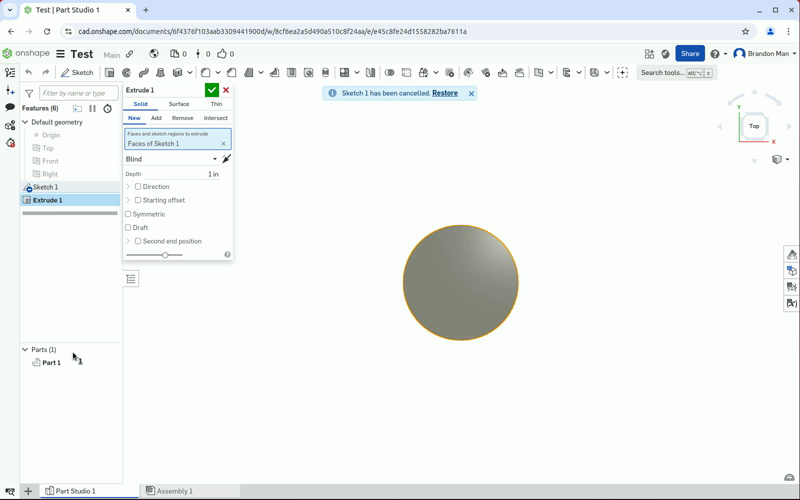
mouse_move(143, 106)
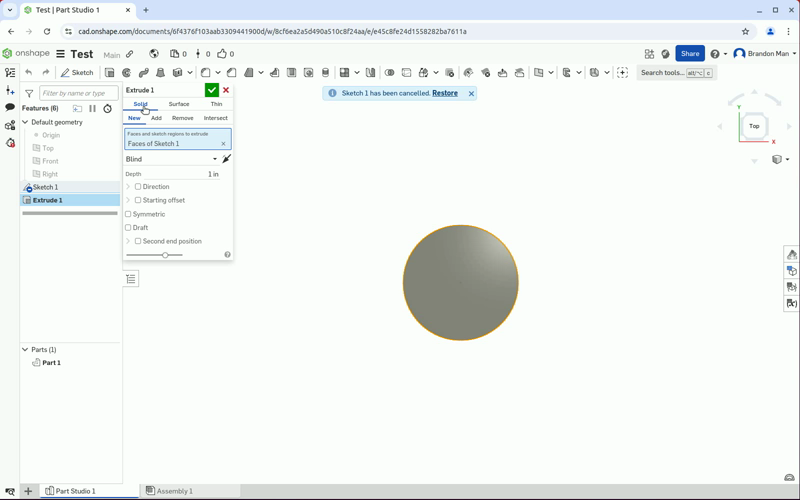
click(143, 106)
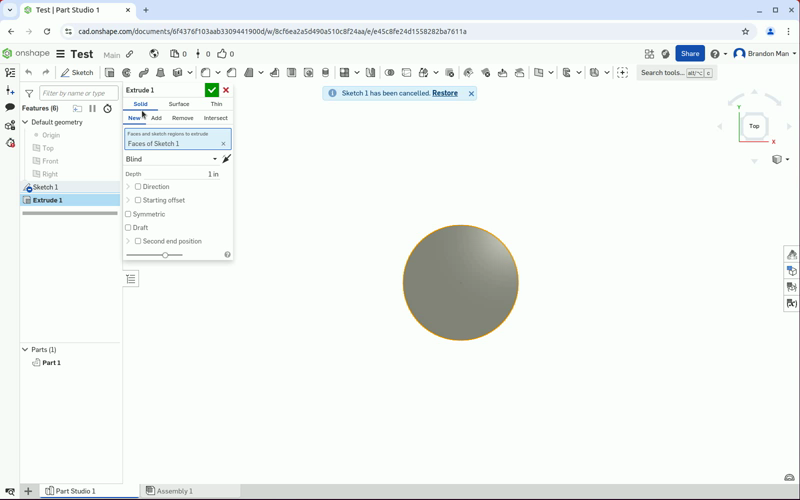
mouse_move(137, 120)
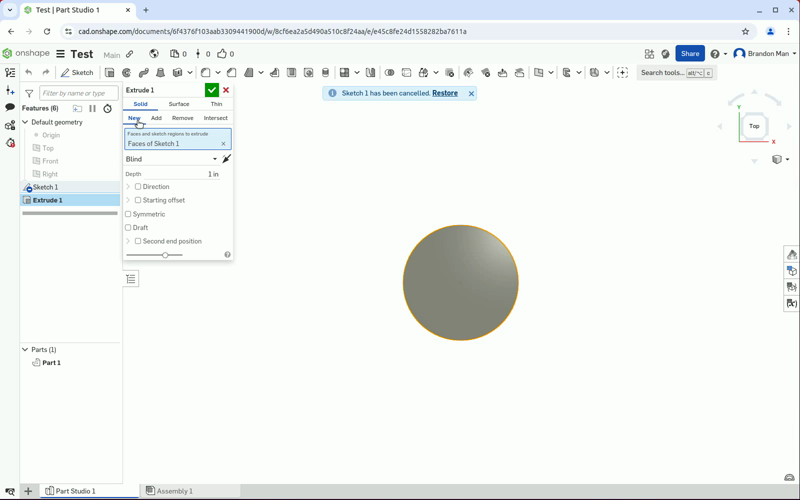
click(137, 120)
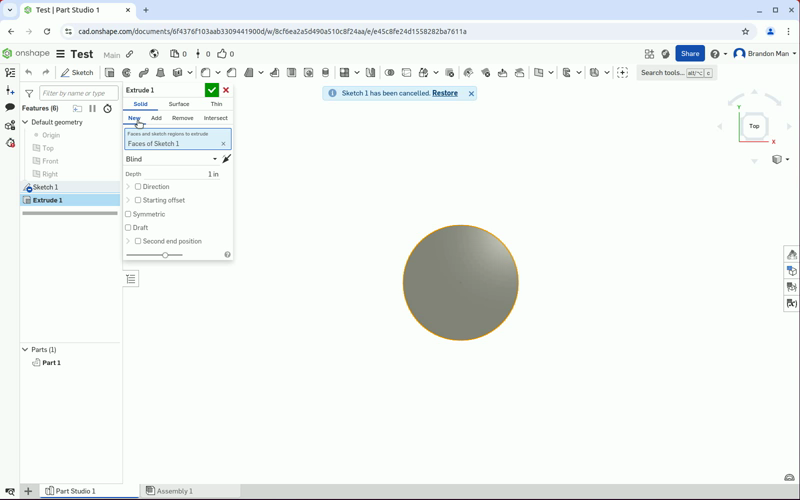
key(tab, 4)
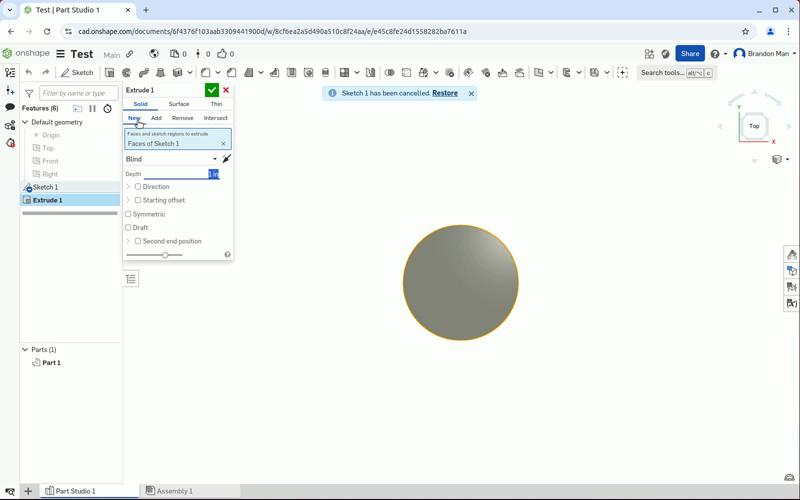
text(23.108)
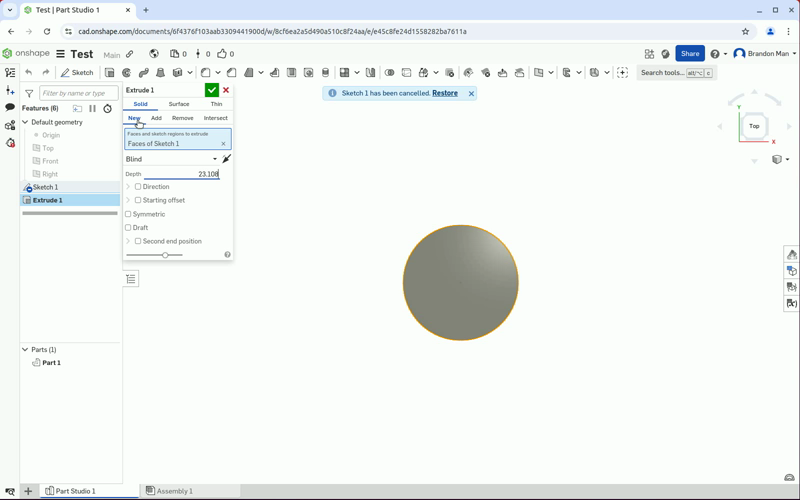
key(enter)
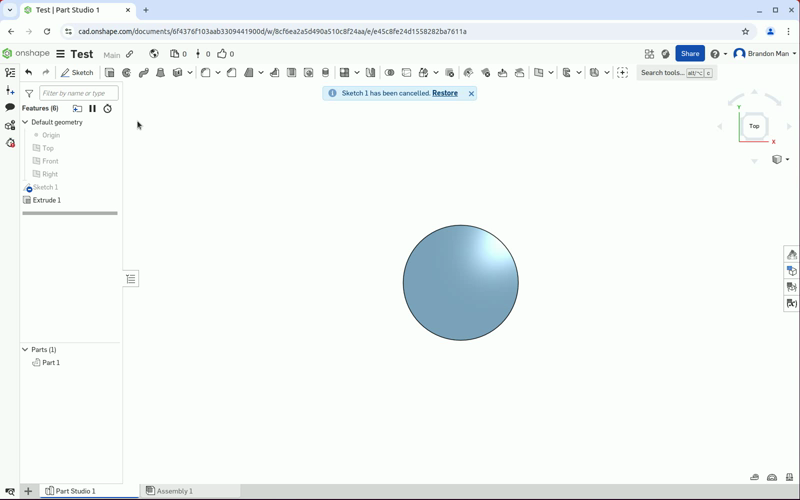
key(shift+h)
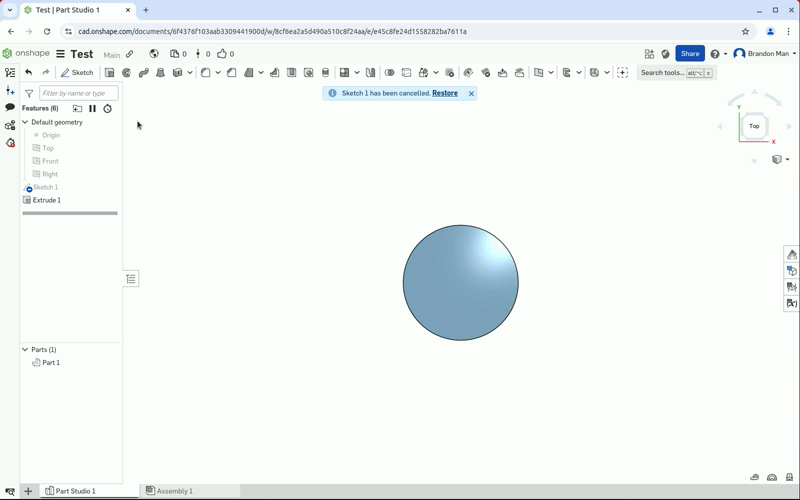
key(shift+h)
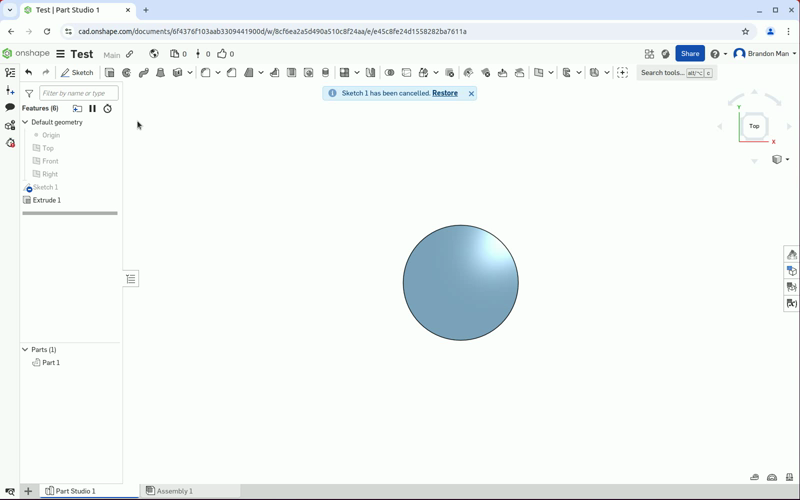
mouse_move(73, 189)
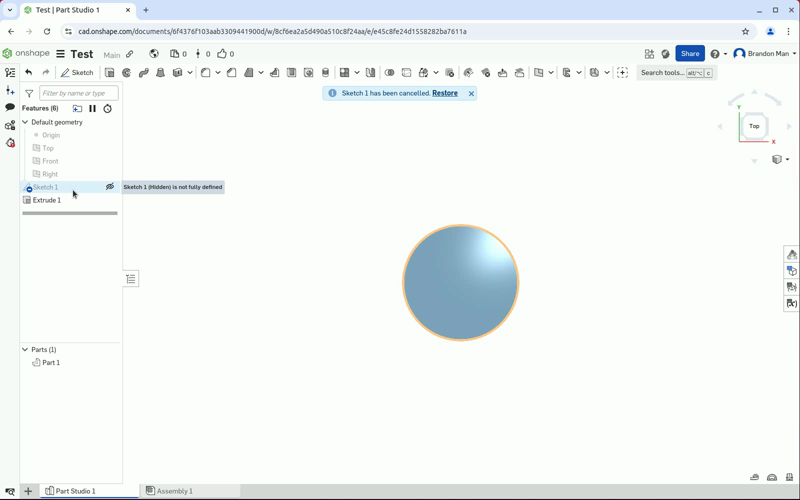
click(73, 189)
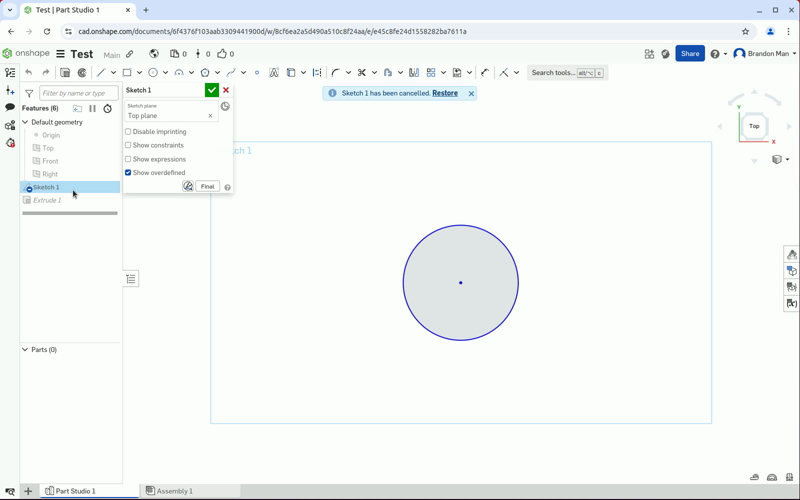
mouse_move(229, 92)
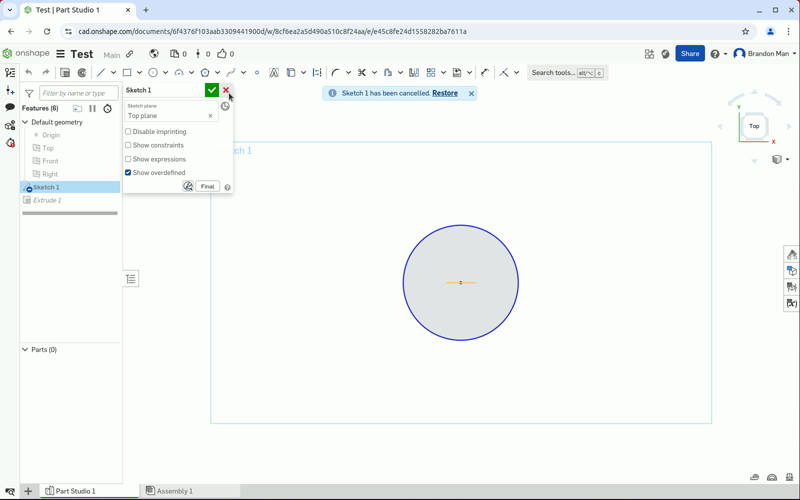
click(229, 92)
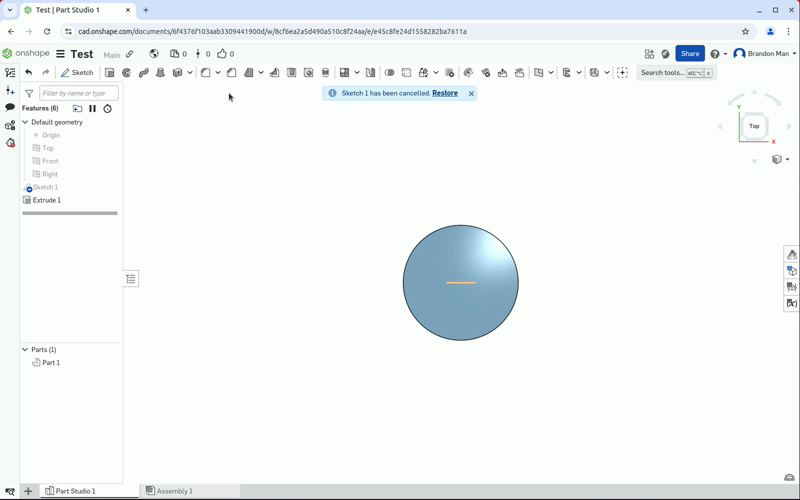
mouse_move(541, 75)
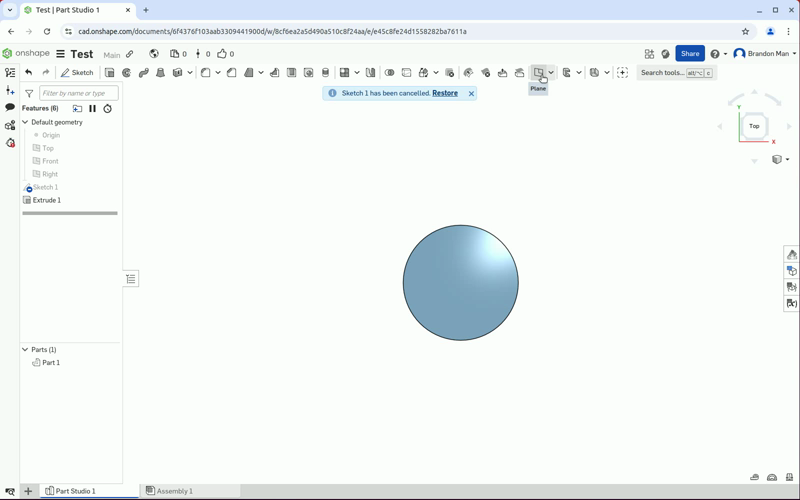
click(541, 75)
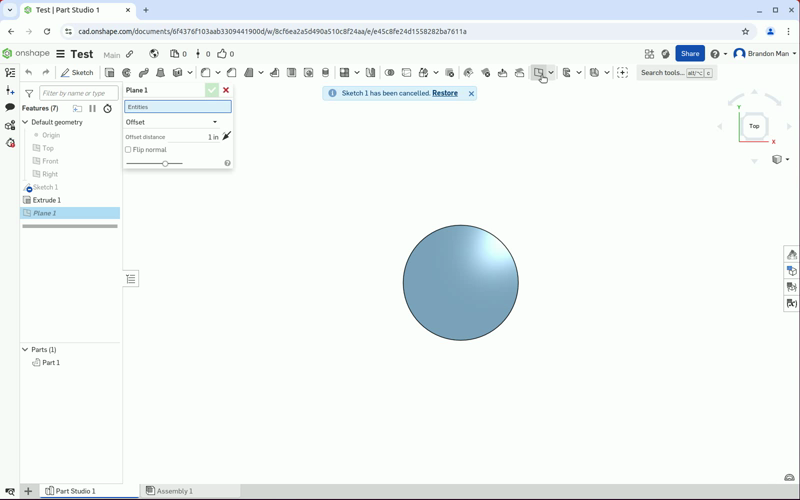
mouse_move(73, 150)
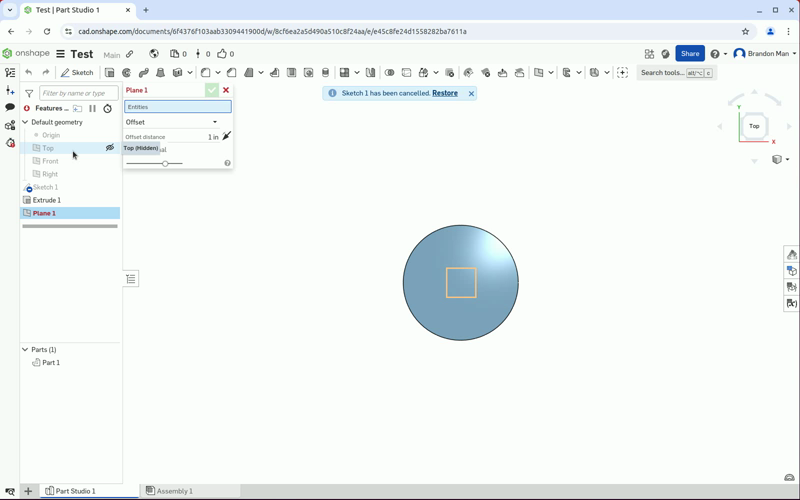
click(73, 150)
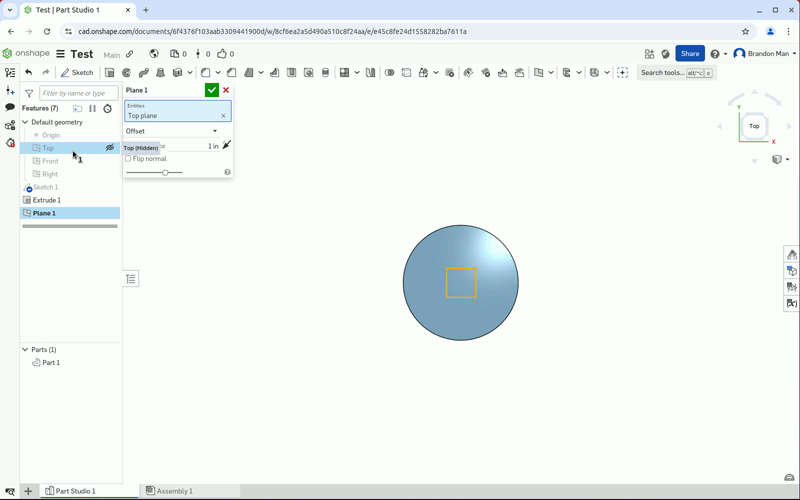
key(tab, 2)
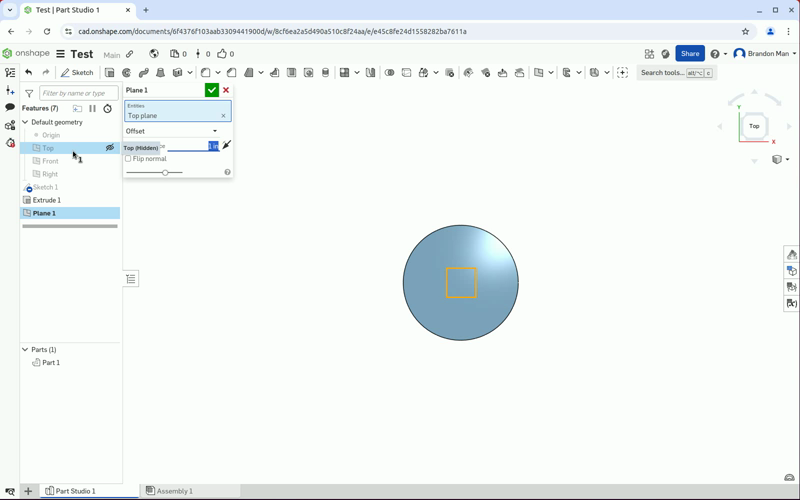
text(23.108)
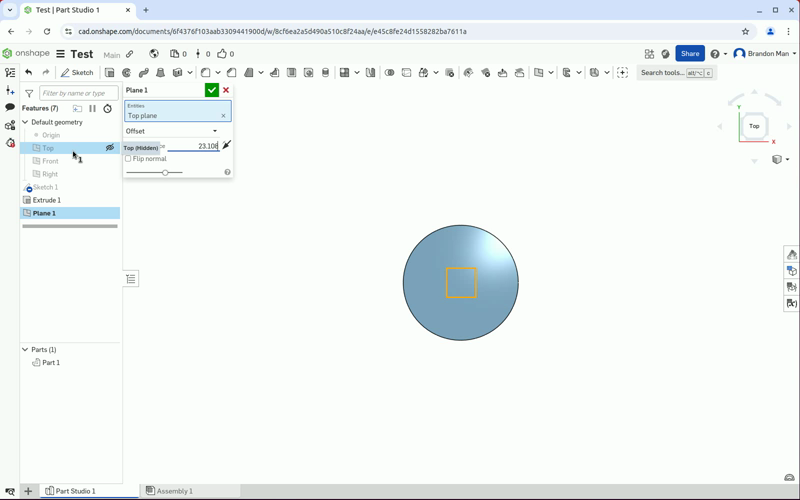
key(enter, 2)
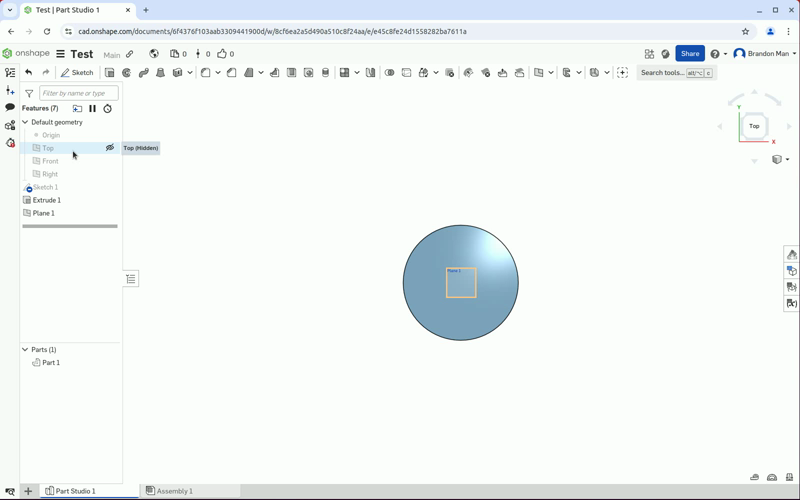
key(shift+s)
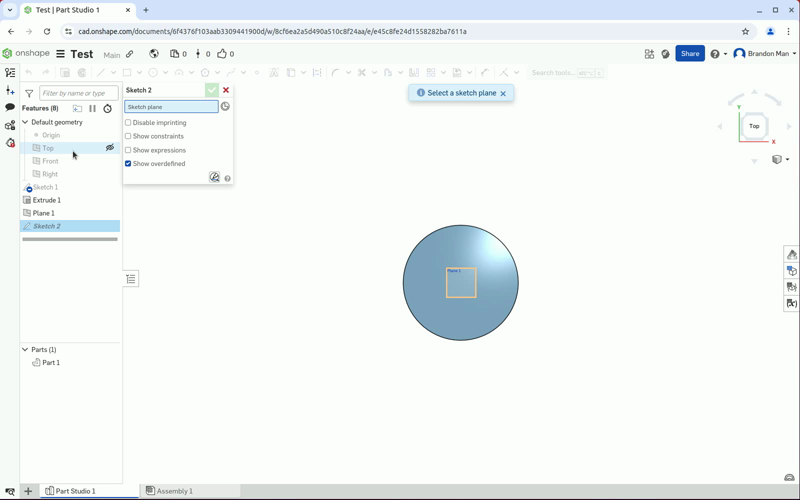
mouse_move(73, 215)
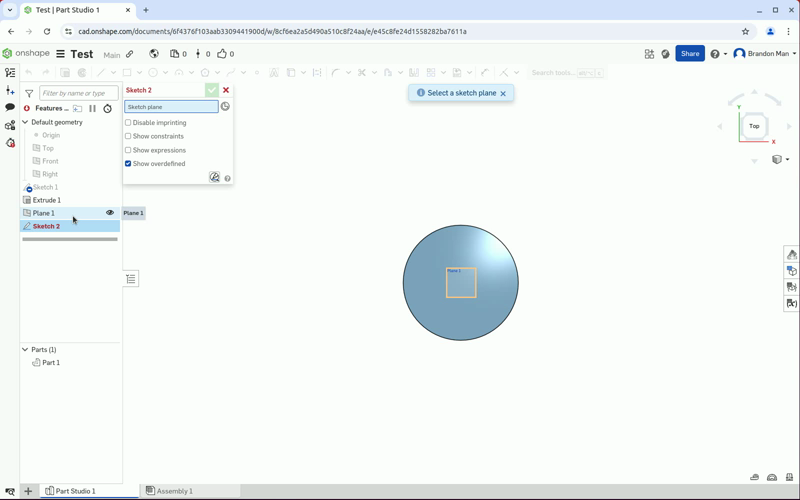
click(73, 215)
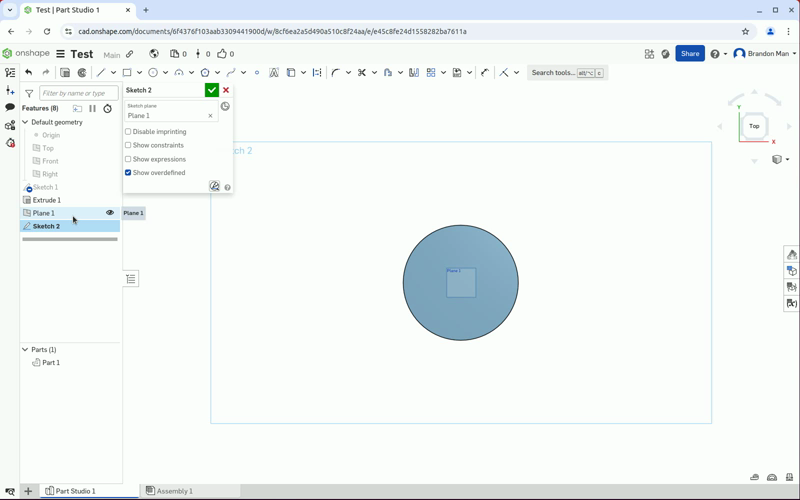
mouse_move(73, 352)
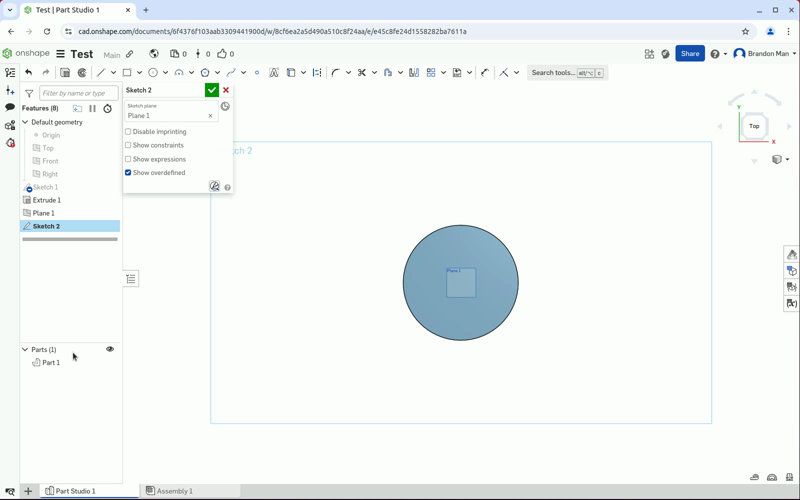
key(y)
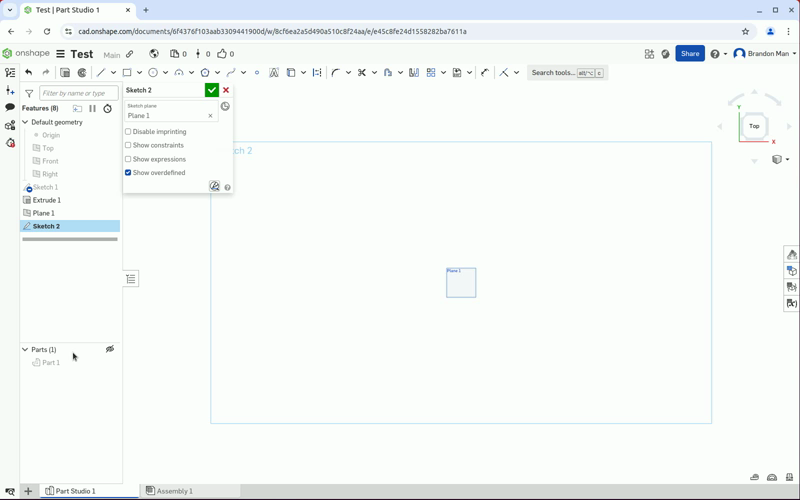
key(c)
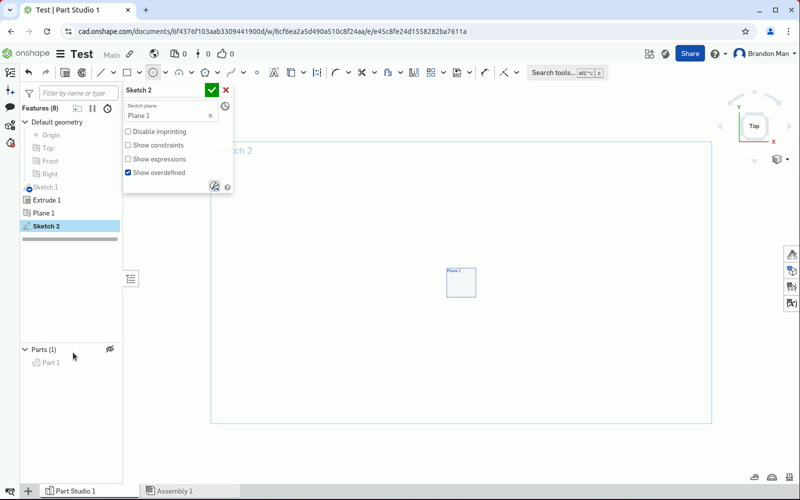
key_down(shift)
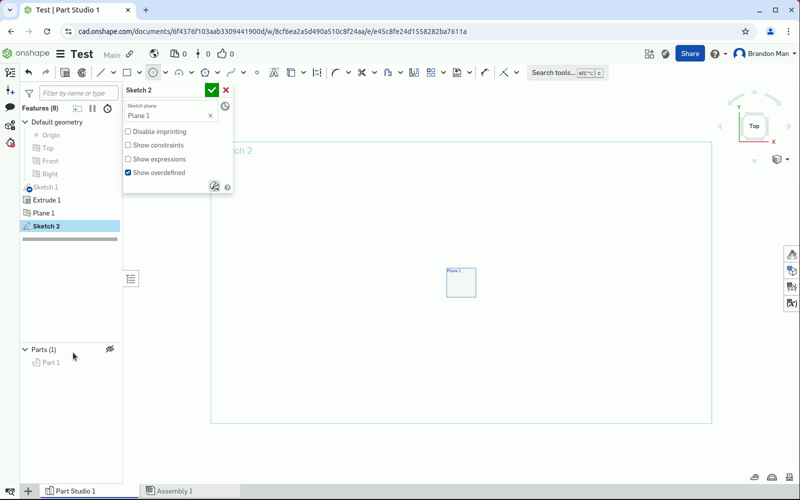
mouse_move(461, 282)
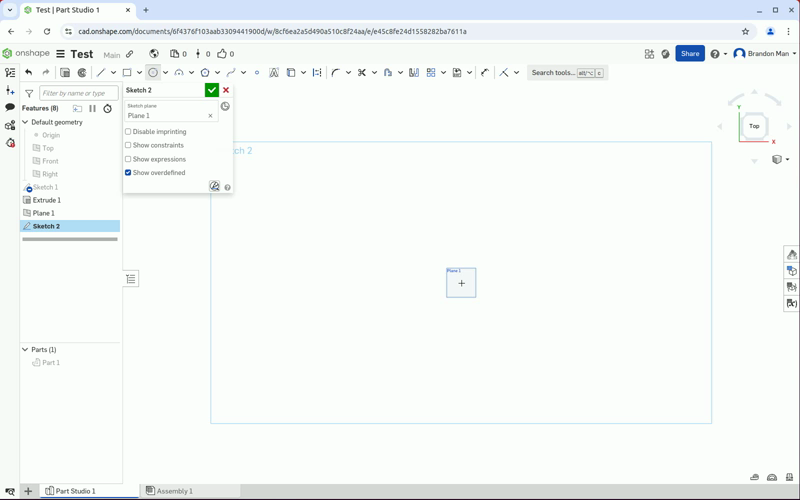
click(461, 282)
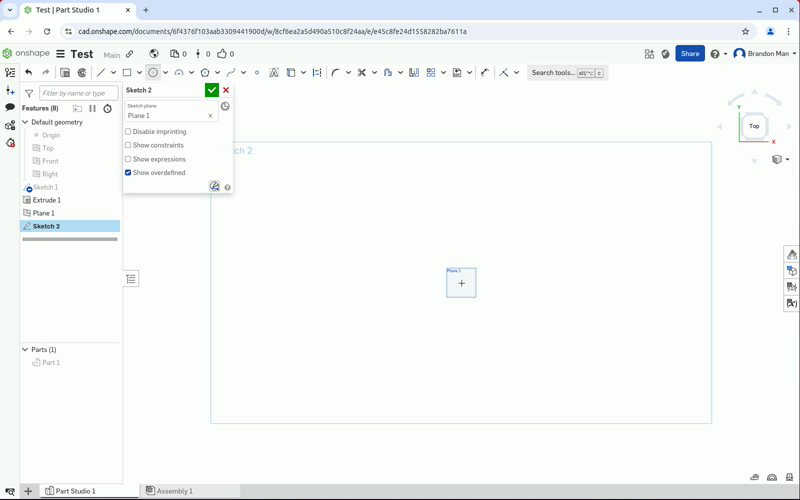
key_up(shift)
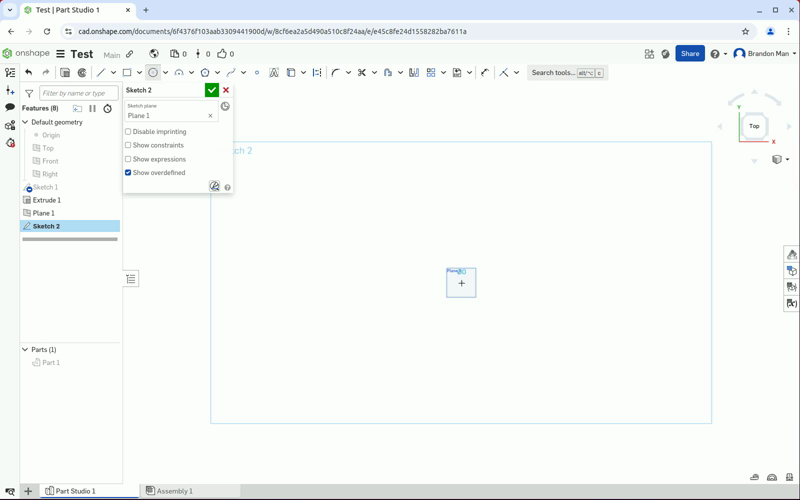
mouse_move(512, 282)
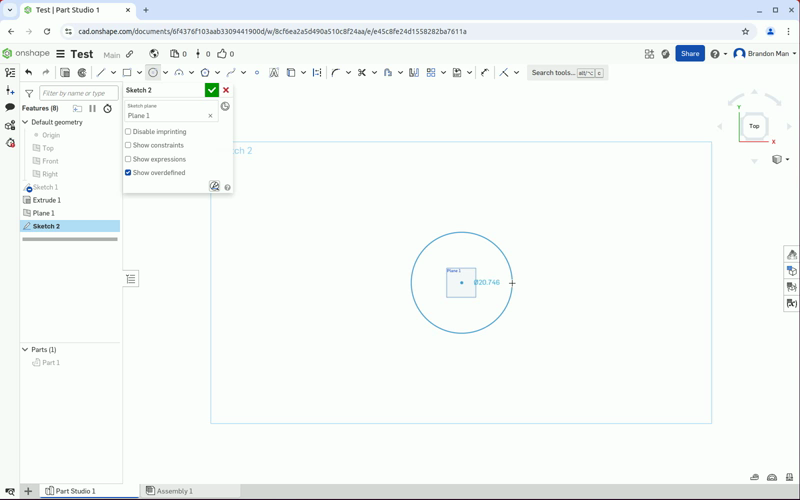
click(512, 282)
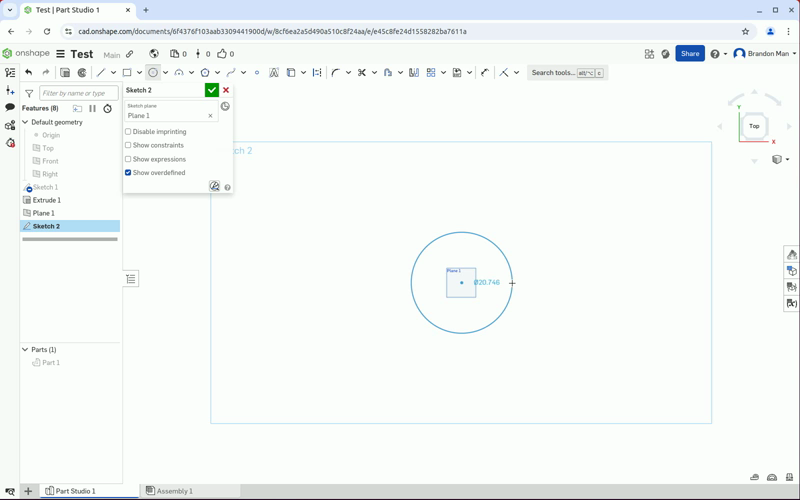
key(esc)
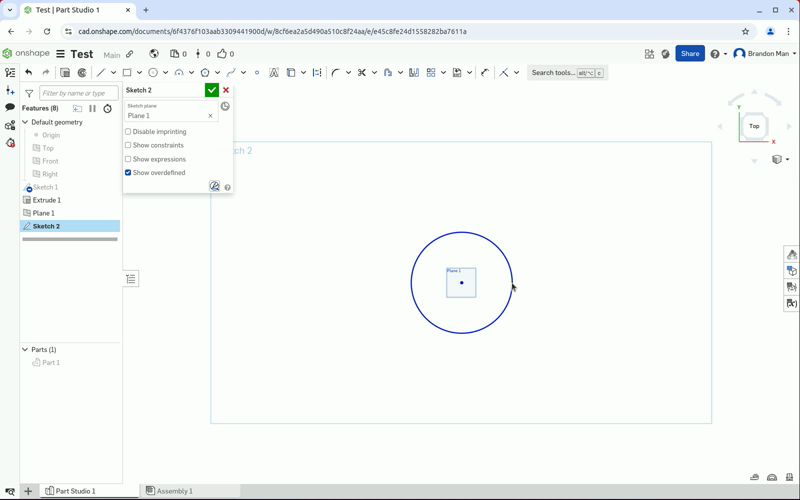
mouse_move(460, 301)
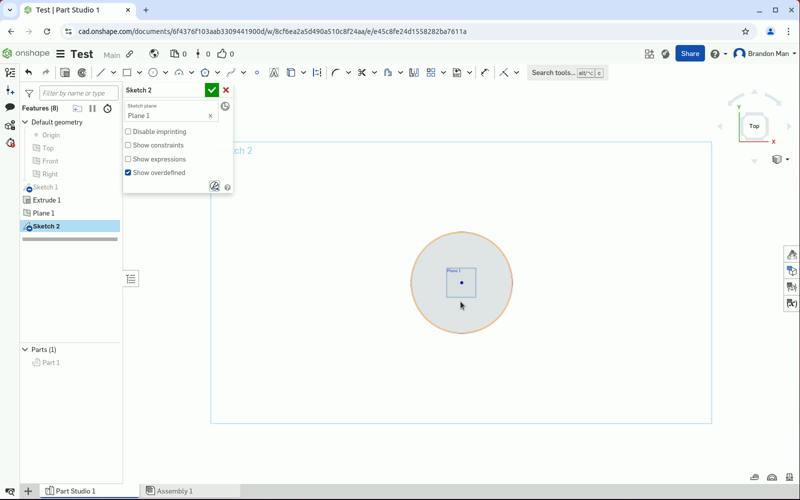
click(460, 301)
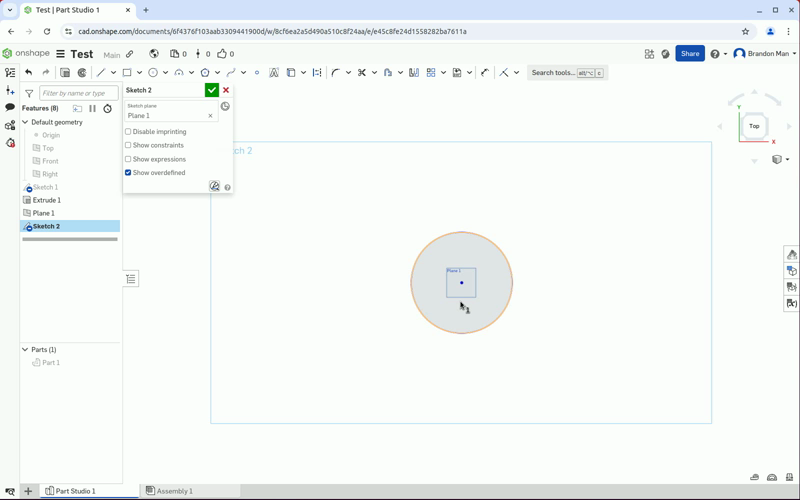
mouse_move(73, 352)
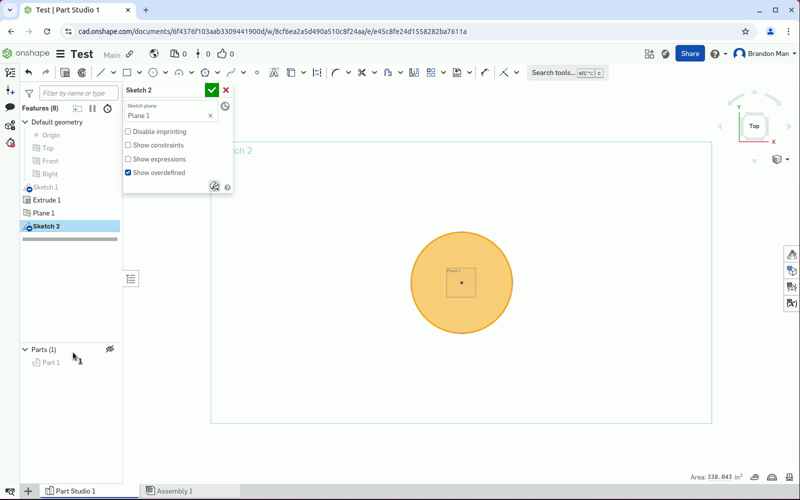
key(shift+y)
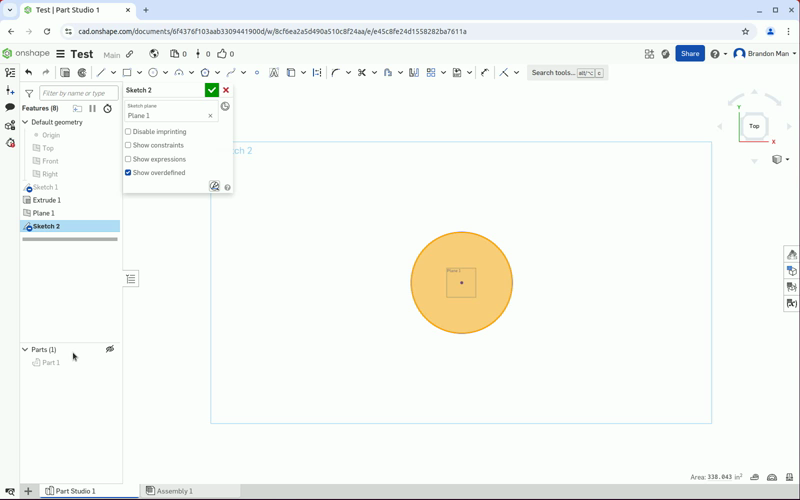
key(shift+e)
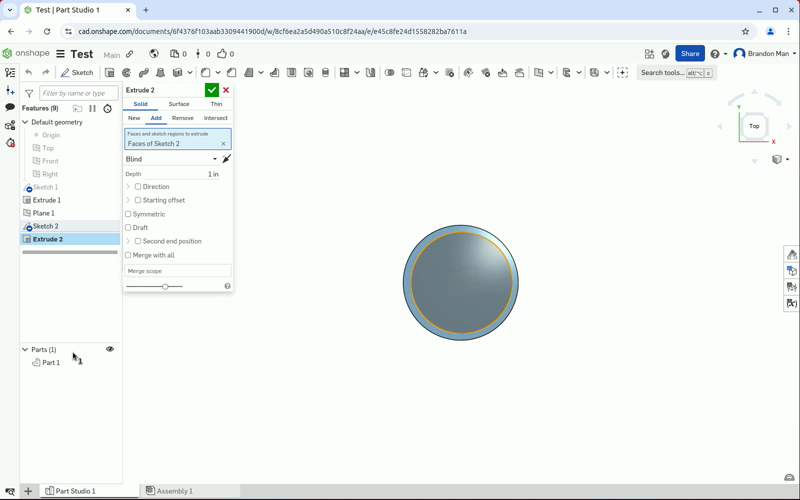
mouse_move(143, 106)
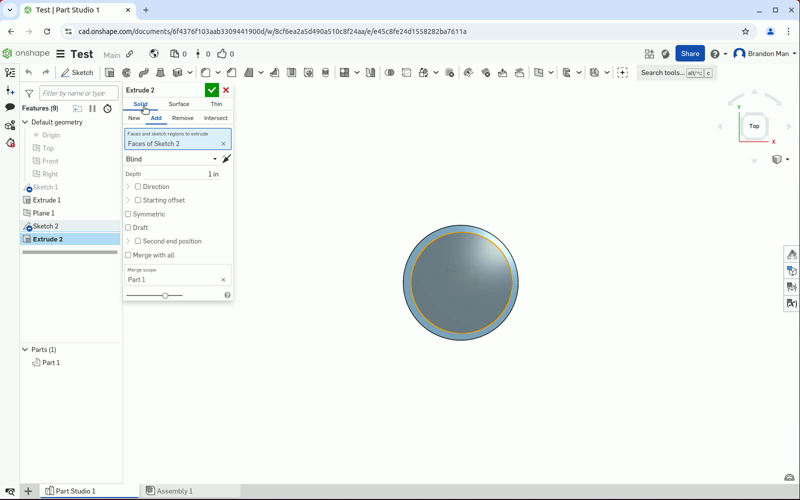
click(143, 106)
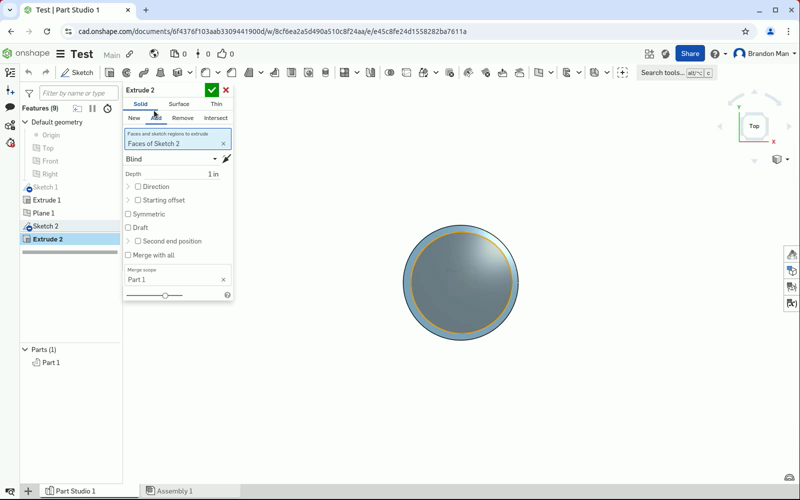
mouse_move(186, 120)
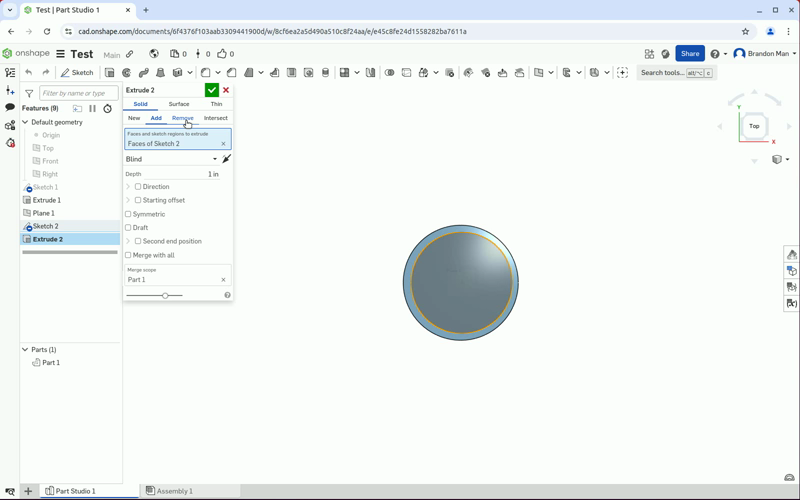
click(186, 120)
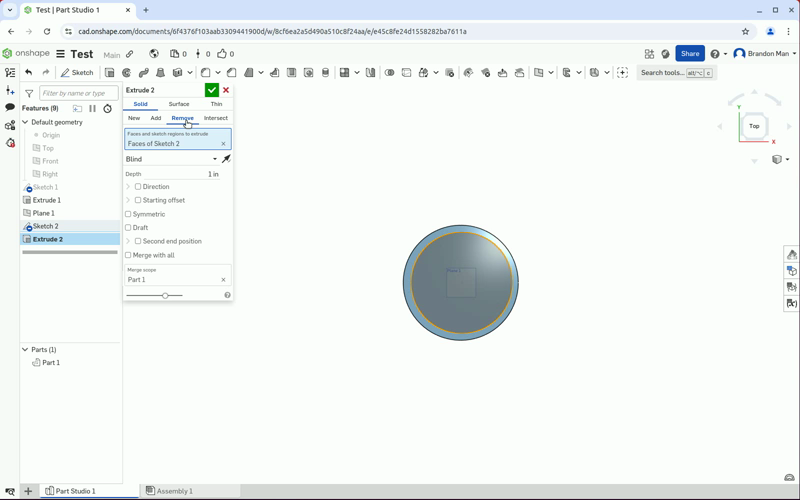
key(tab, 4)
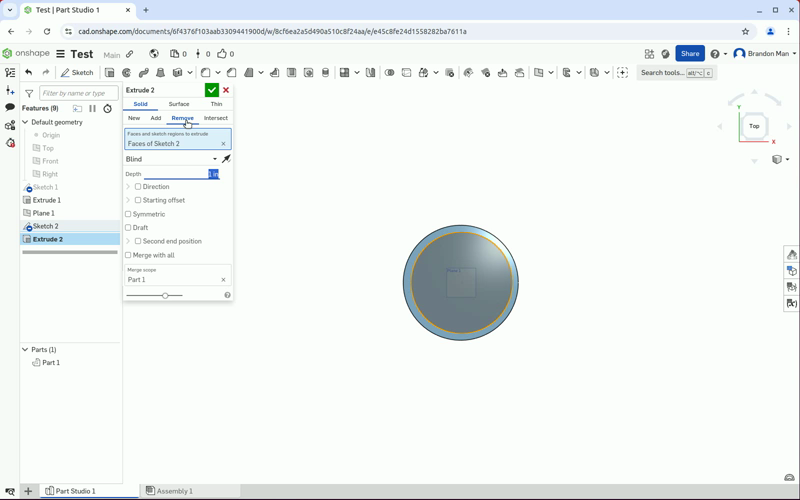
text(20.701)
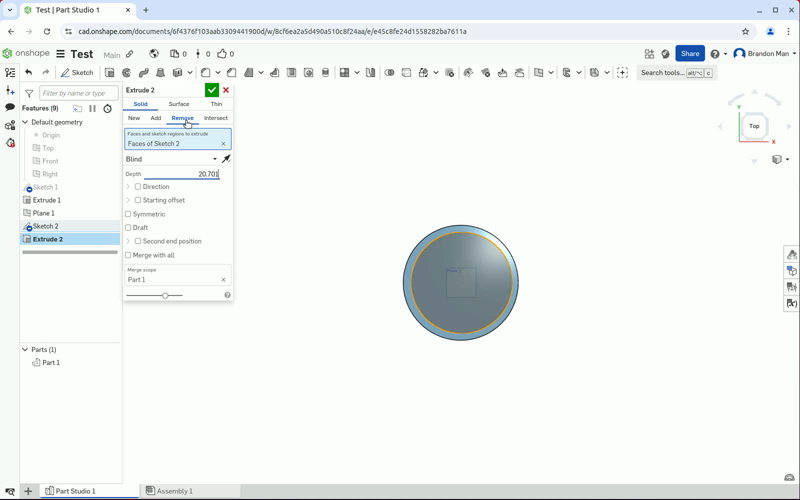
key(tab, 6)
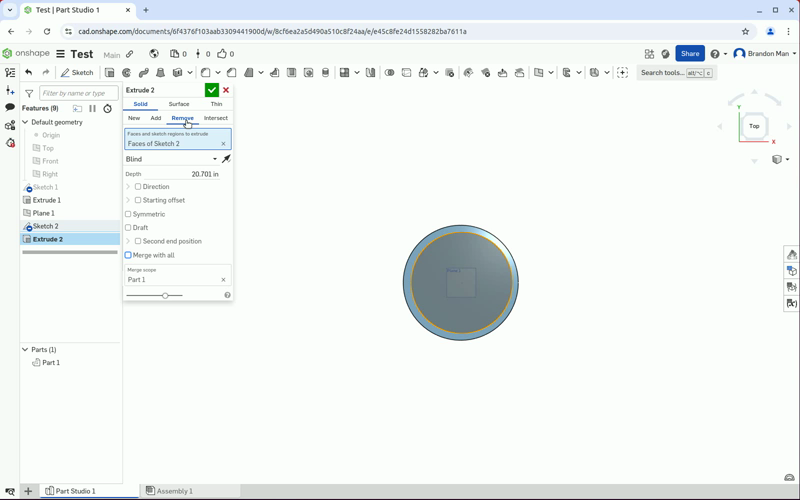
key(space)
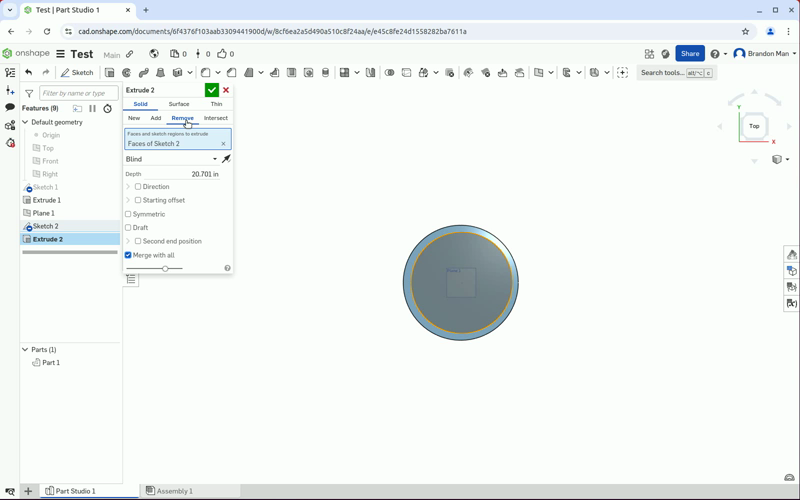
key(enter)
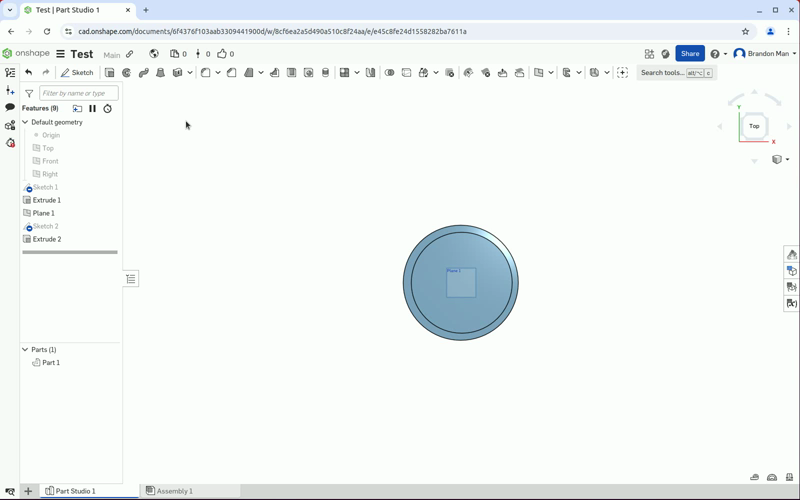
key(shift+h)
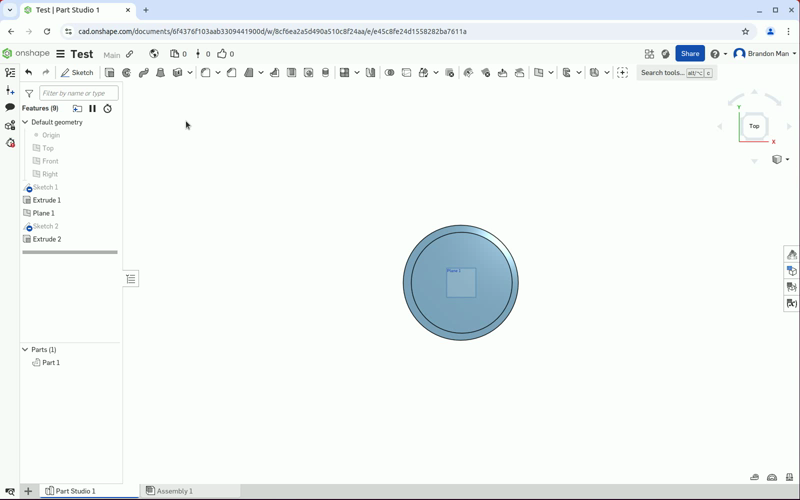
key(shift+h)
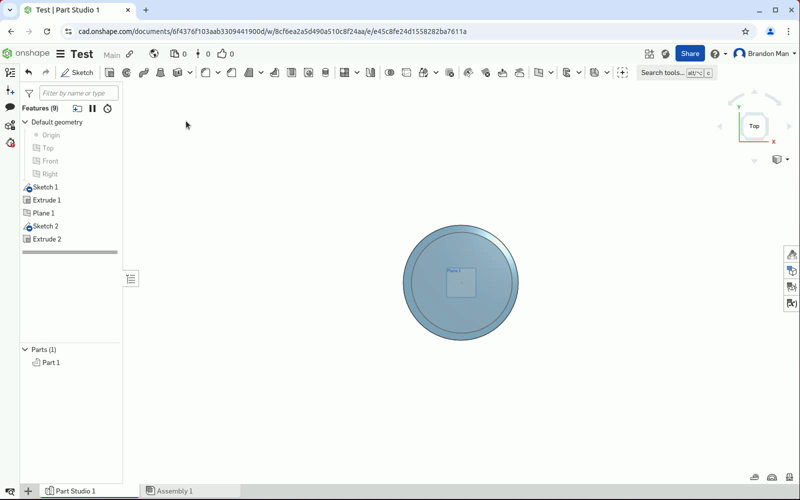
key(shift+7)
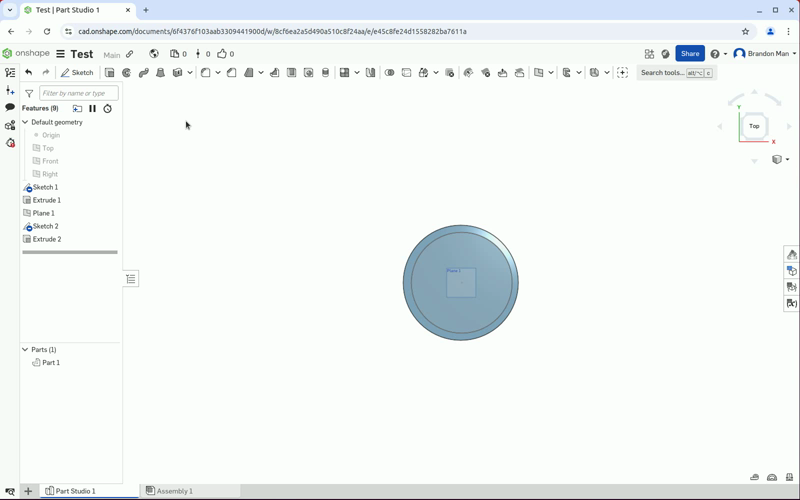
key(up, 3)
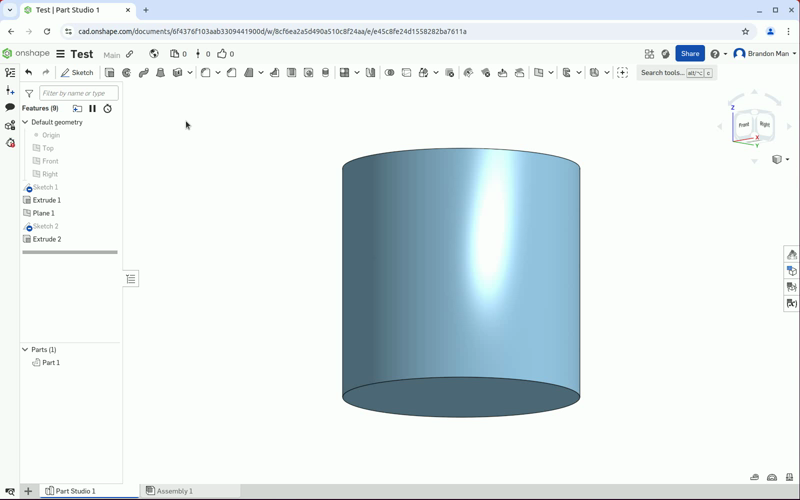
key(left, 3)
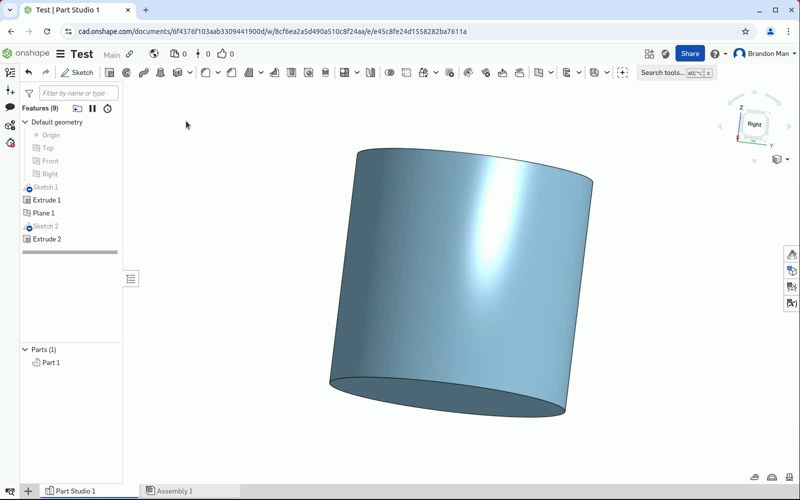
key(right, 3)
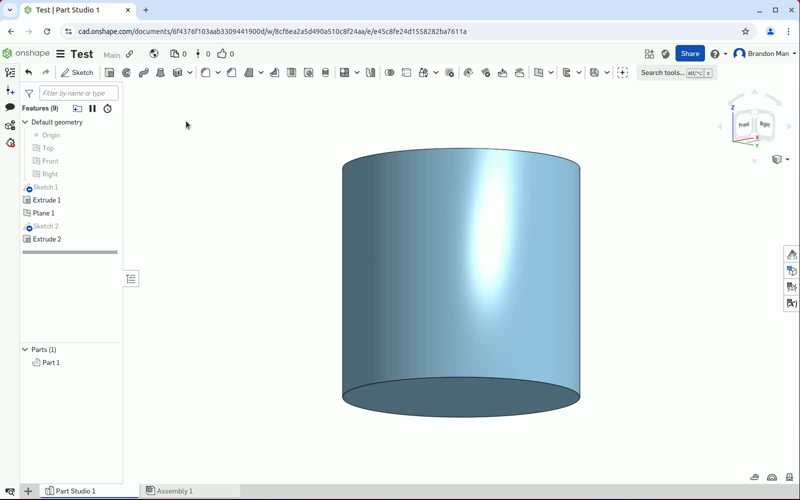
key(down, 3)
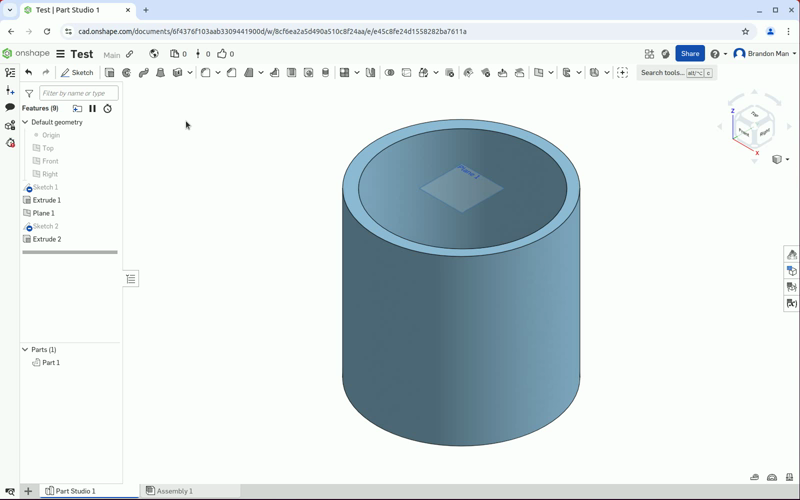
mouse_move(73, 189)
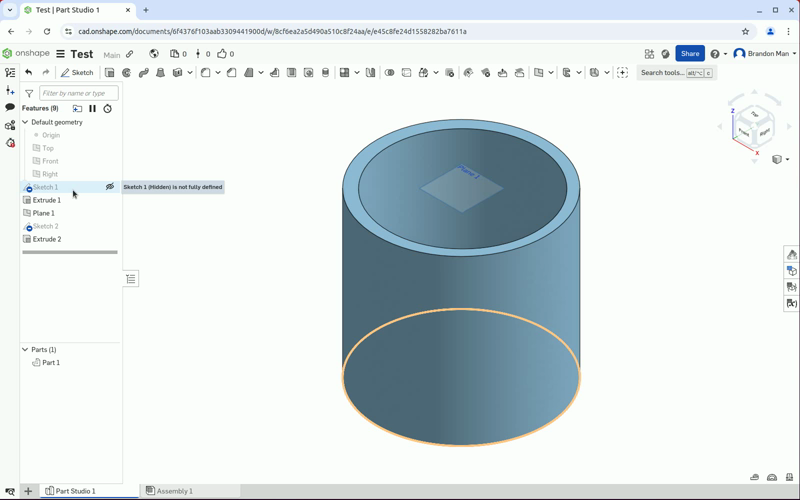
click(73, 189)